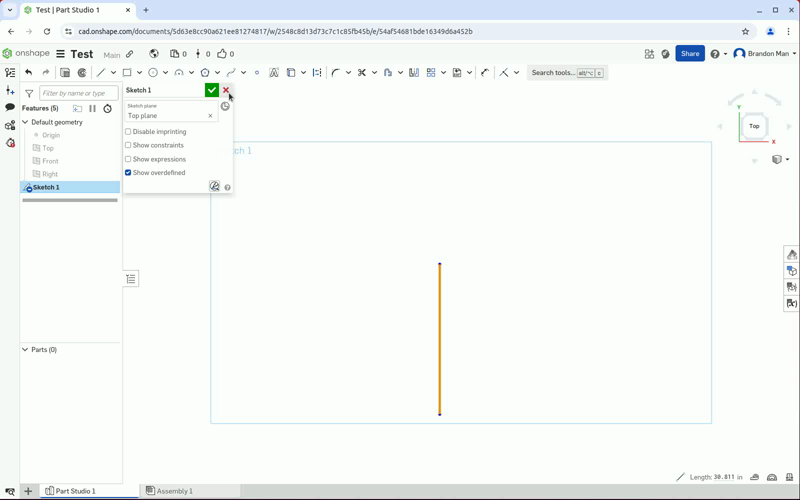
key(shift+h)
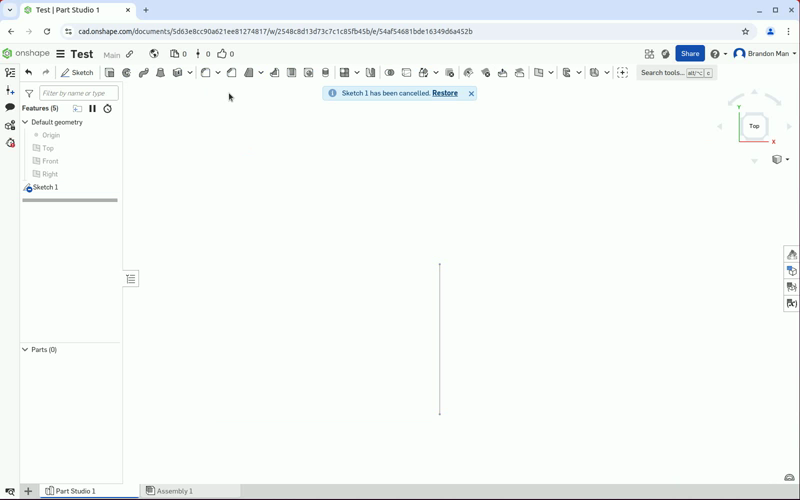
key(shift+s)
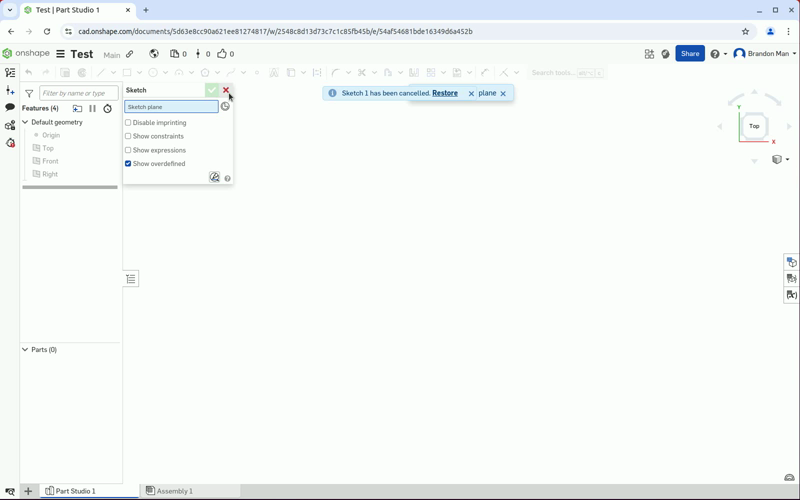
mouse_move(73, 150)
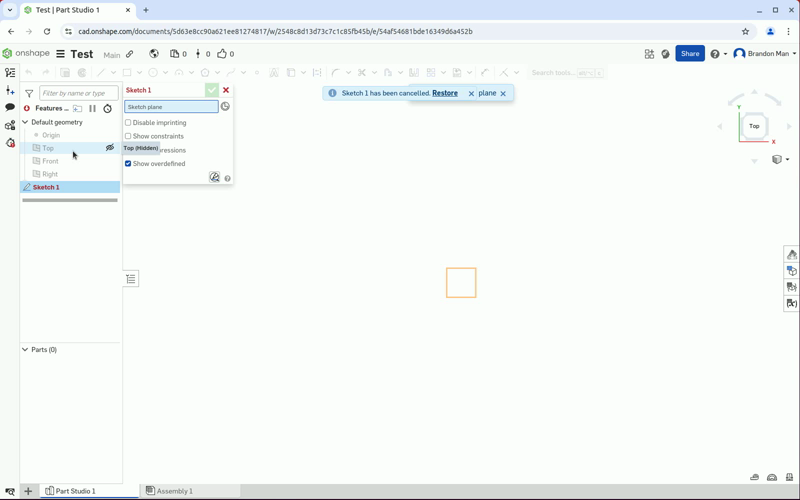
click(73, 150)
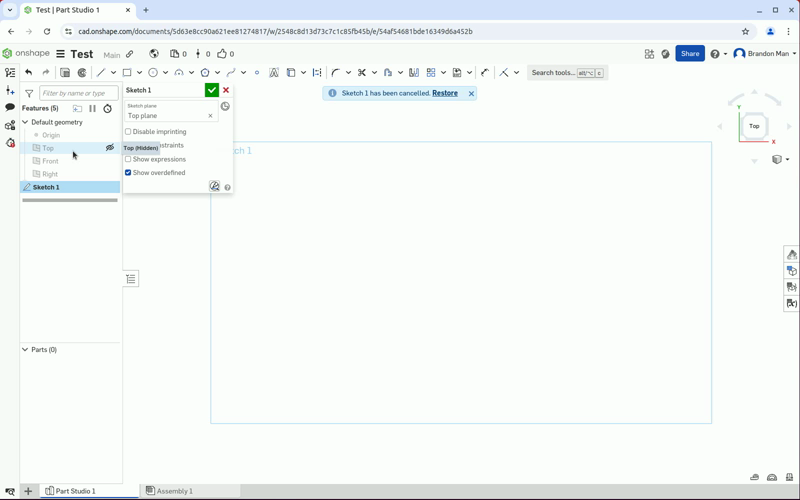
mouse_move(73, 352)
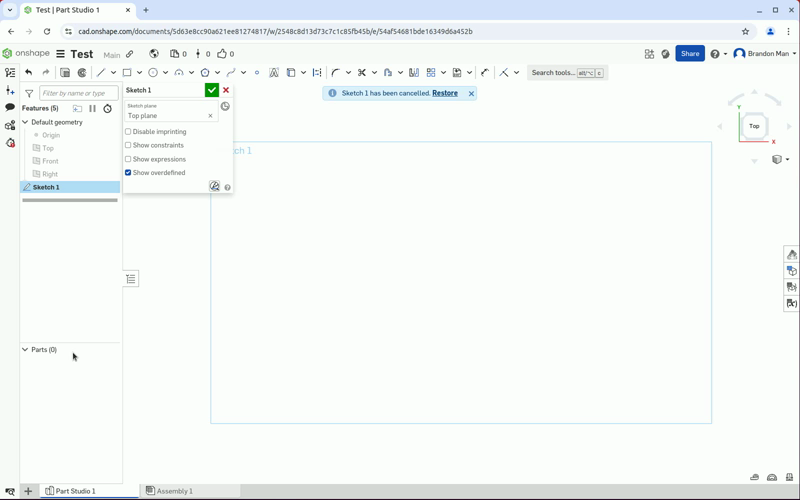
key(y)
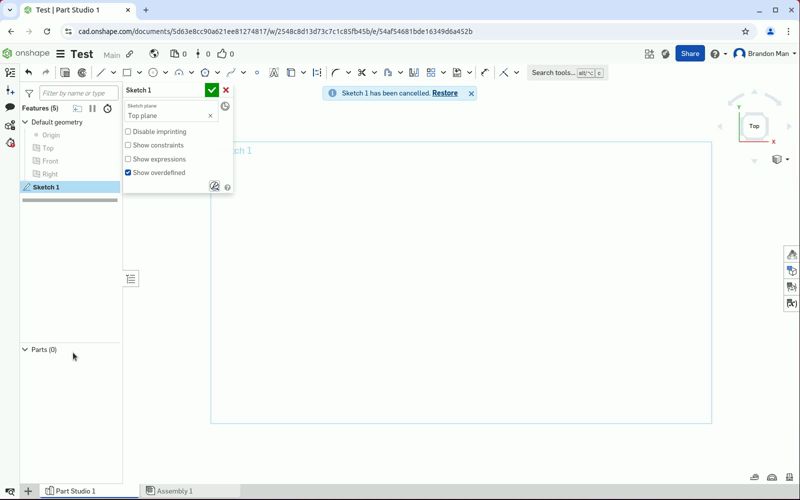
key(c)
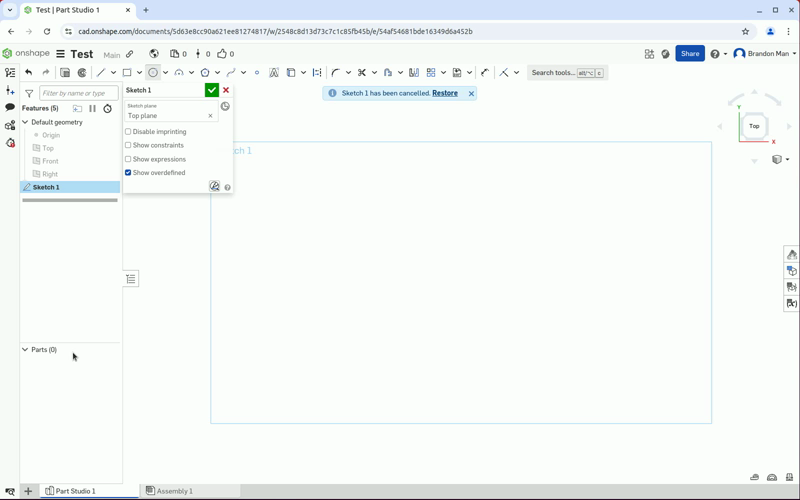
key_down(shift)
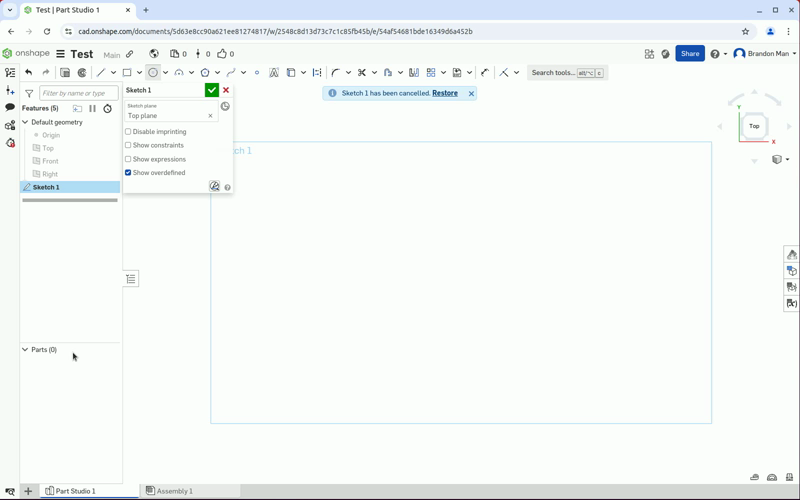
mouse_move(461, 282)
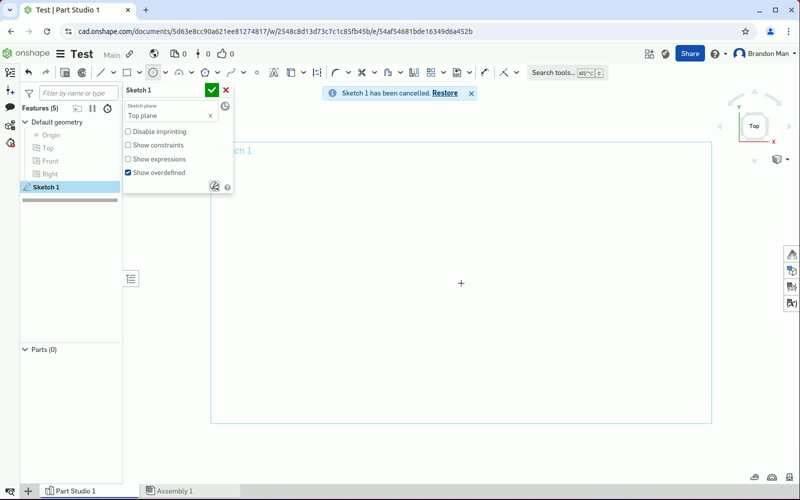
click(461, 282)
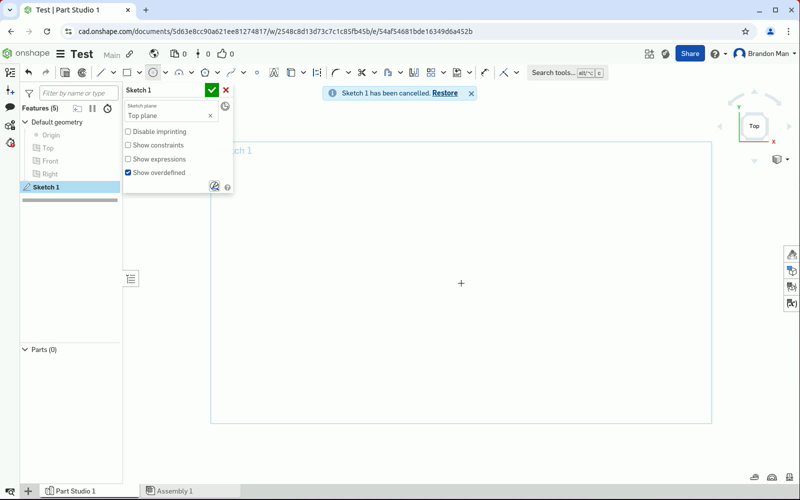
key_up(shift)
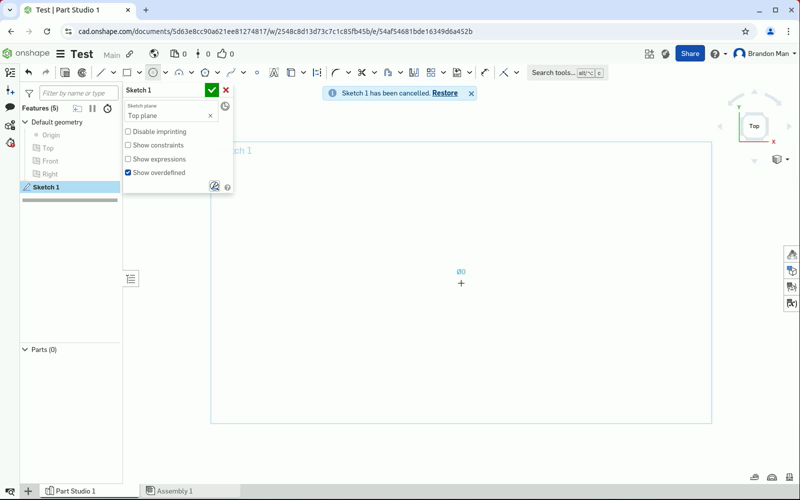
mouse_move(574, 282)
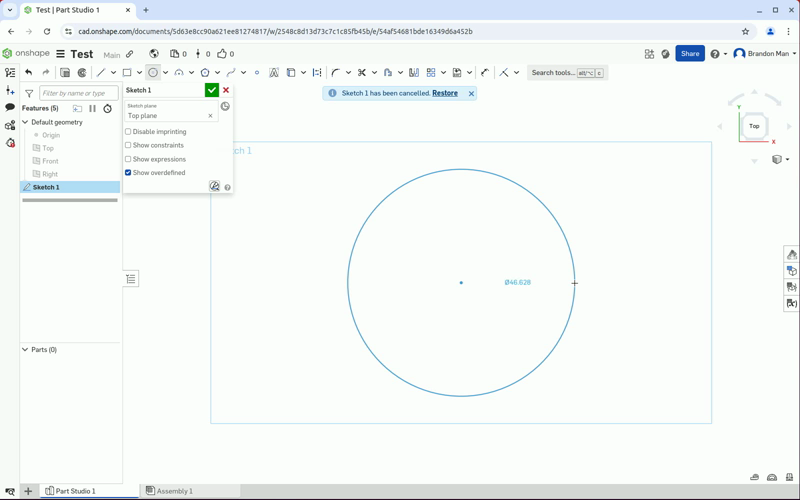
click(574, 282)
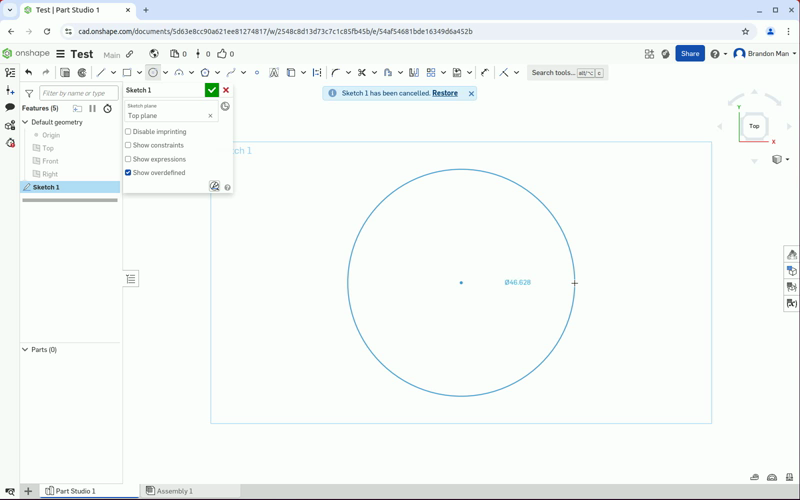
key(esc)
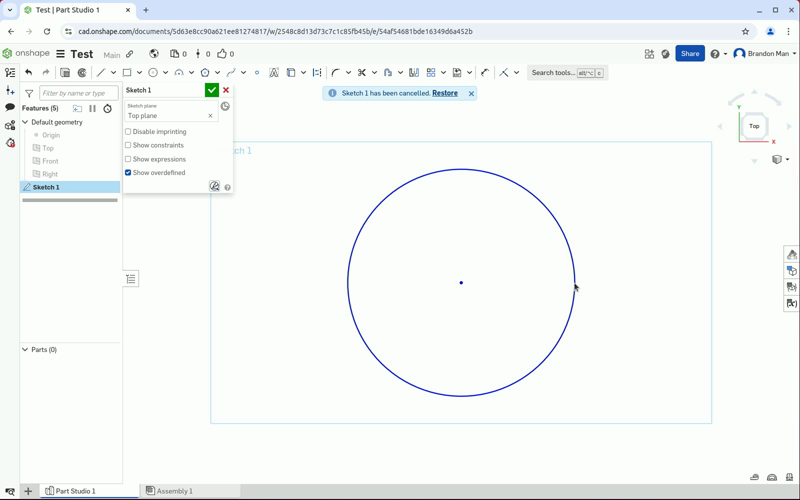
mouse_move(525, 337)
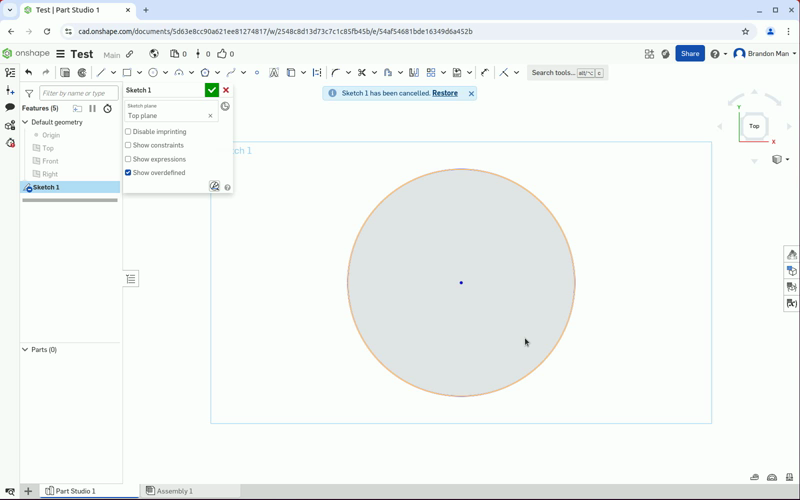
click(525, 337)
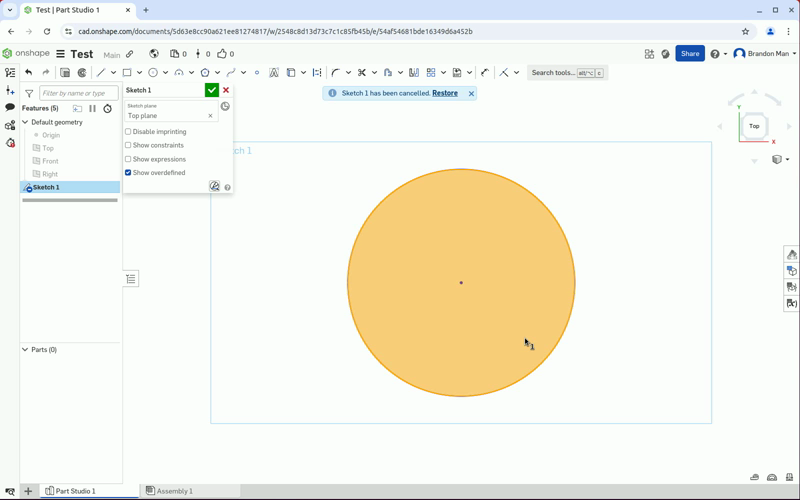
mouse_move(73, 352)
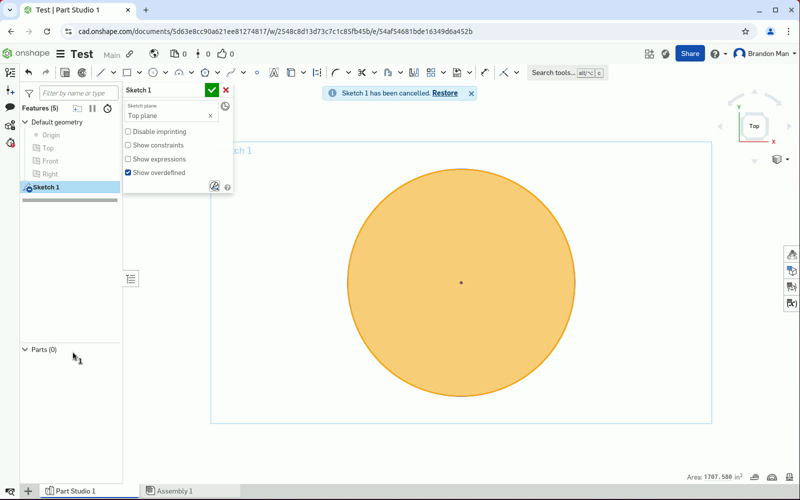
key(shift+y)
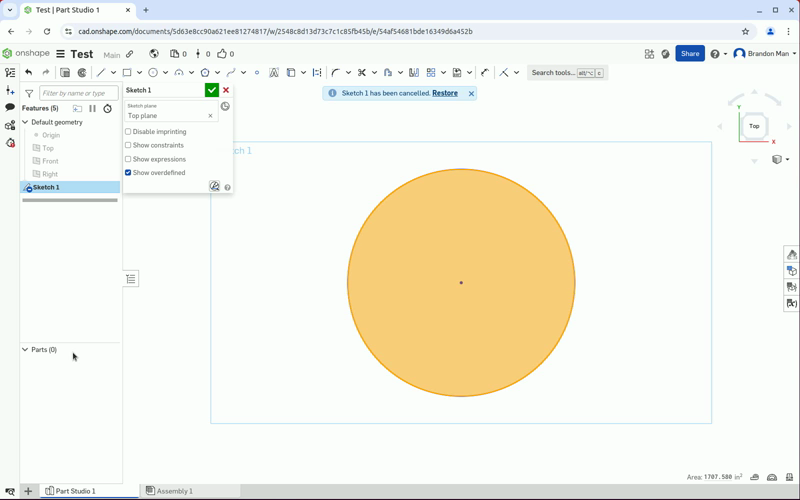
key(shift+e)
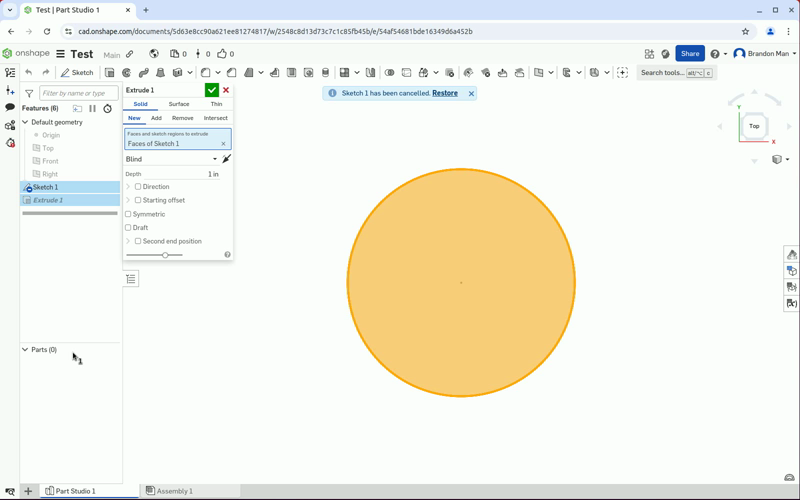
mouse_move(143, 106)
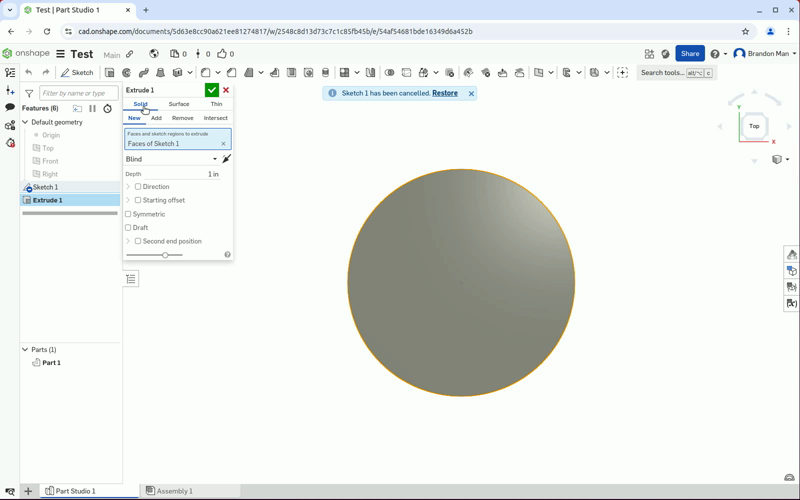
click(143, 106)
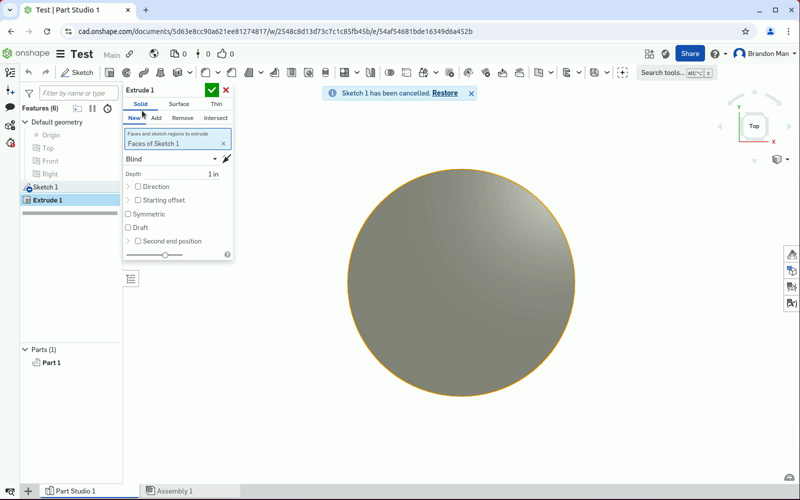
mouse_move(137, 120)
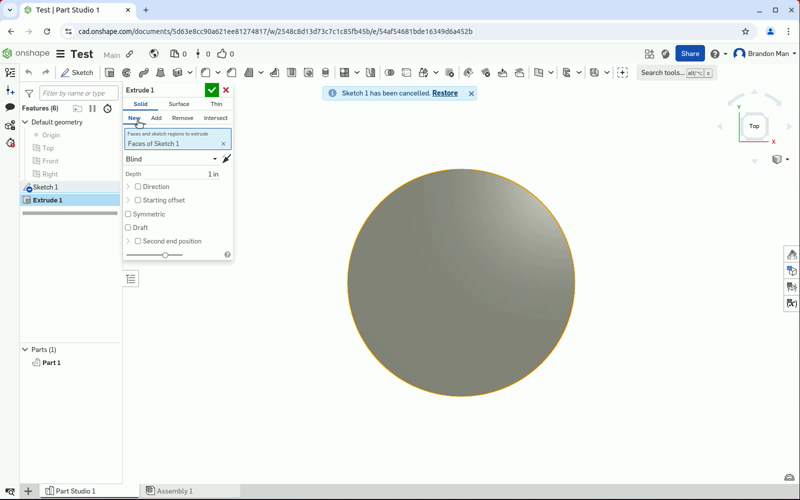
click(137, 120)
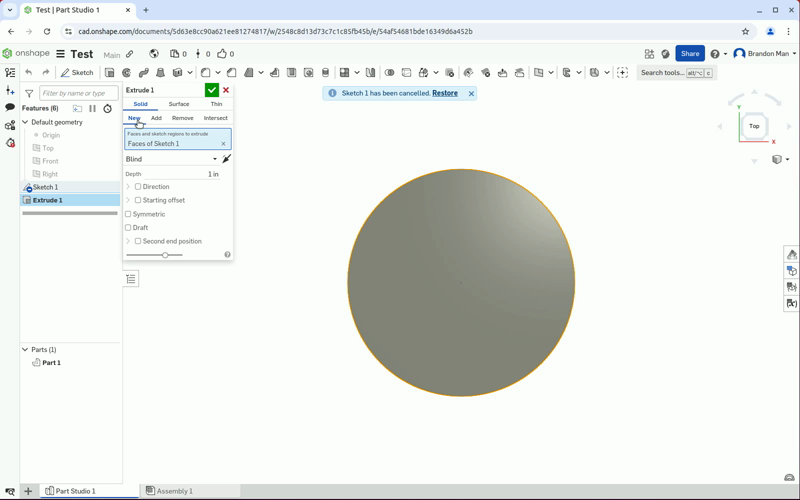
key(tab, 4)
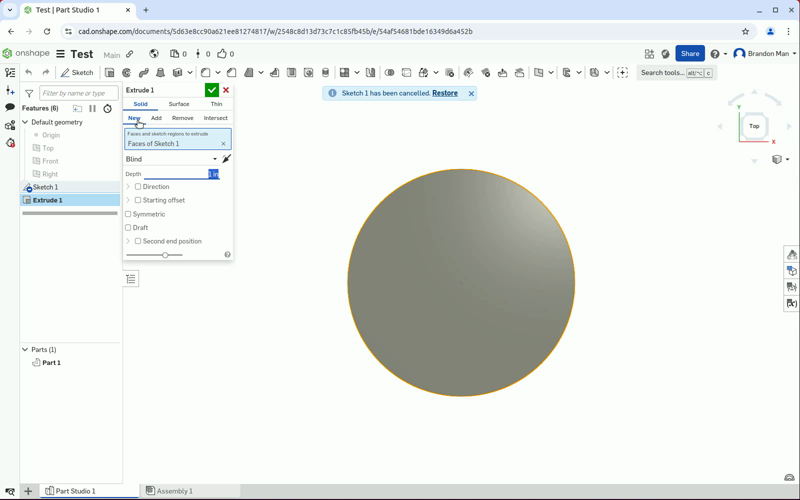
text(19.738)
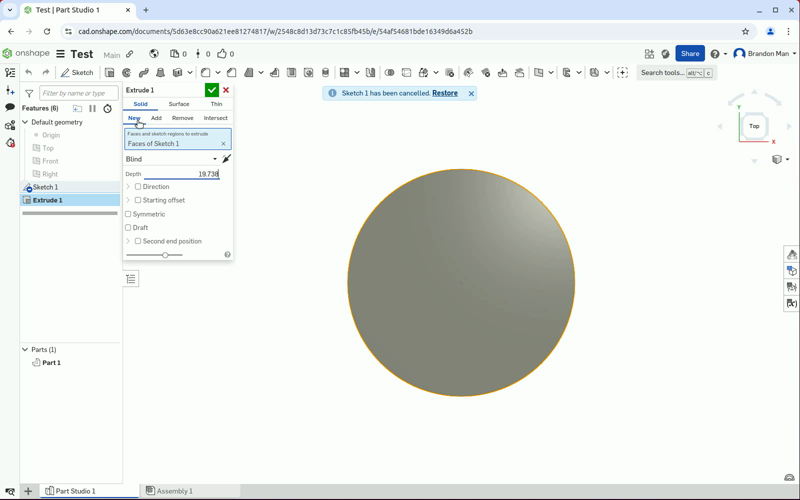
key(enter)
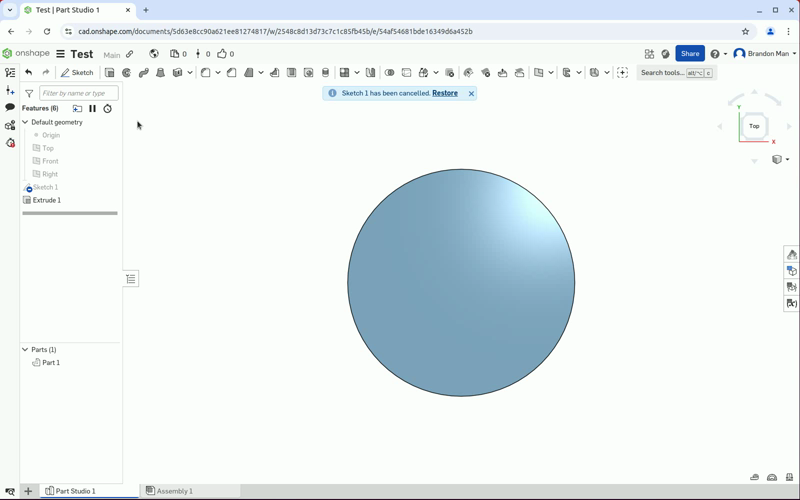
key(shift+h)
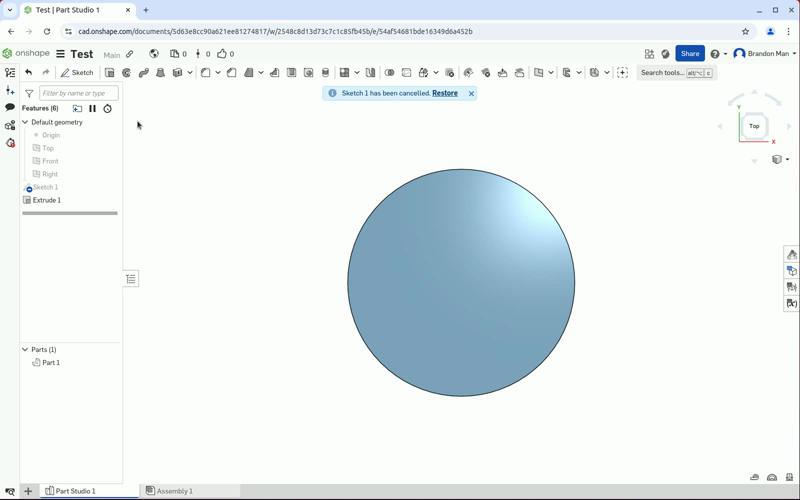
key(shift+h)
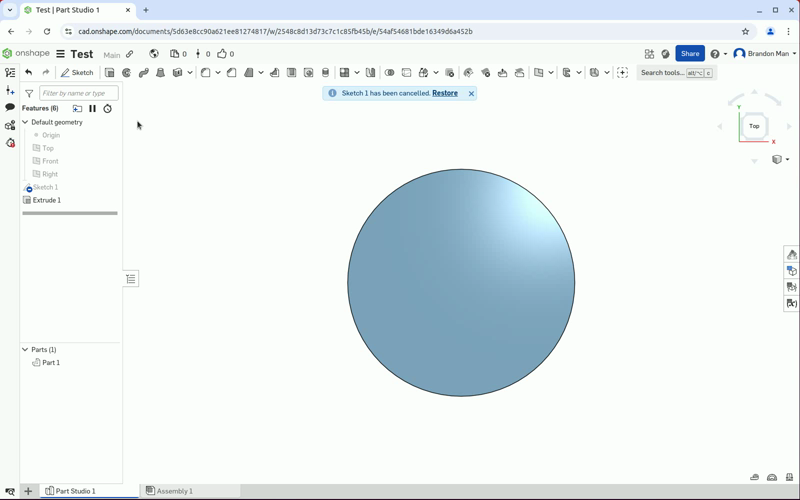
mouse_move(73, 189)
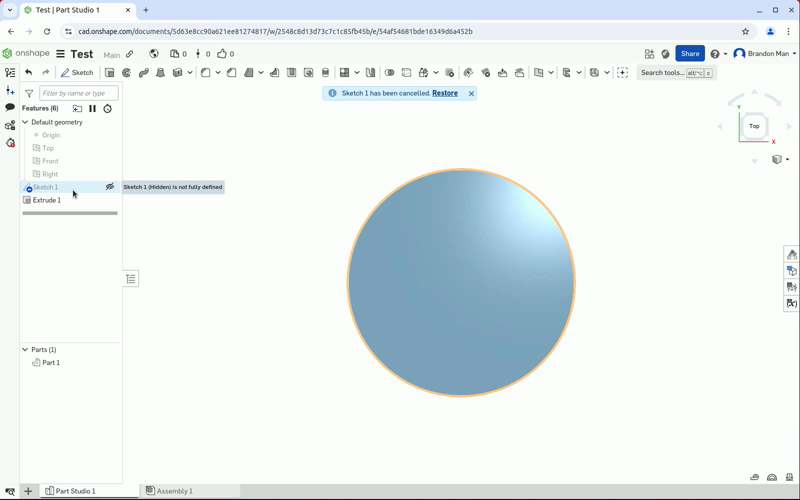
click(73, 189)
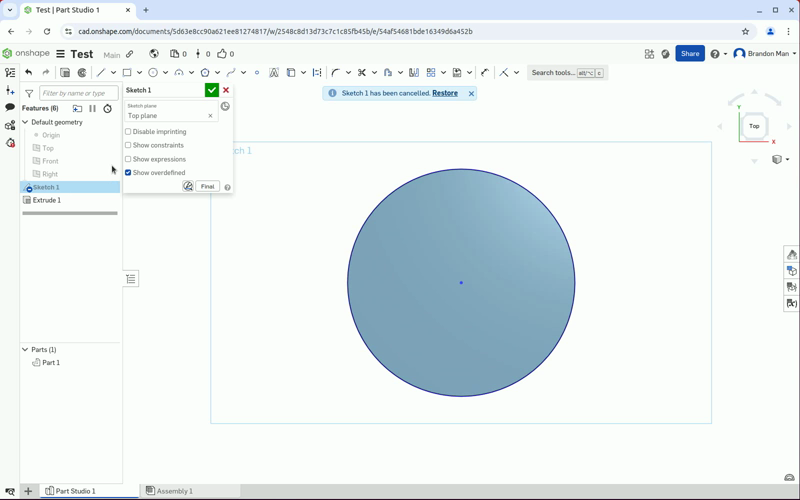
mouse_move(229, 92)
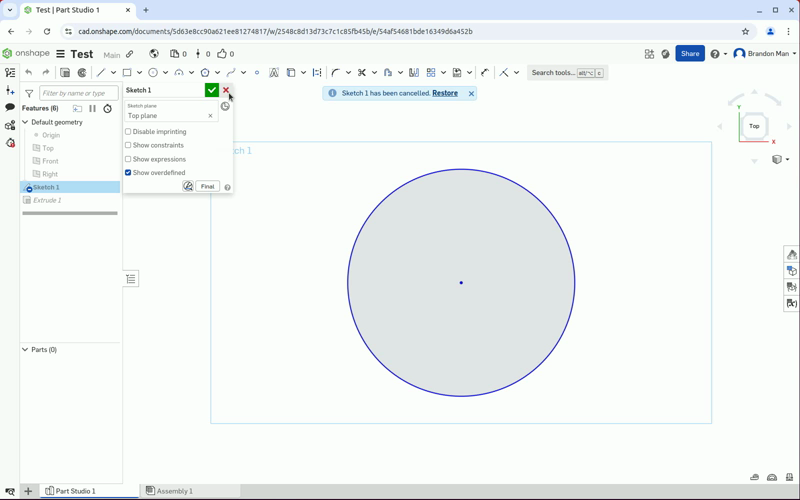
click(229, 92)
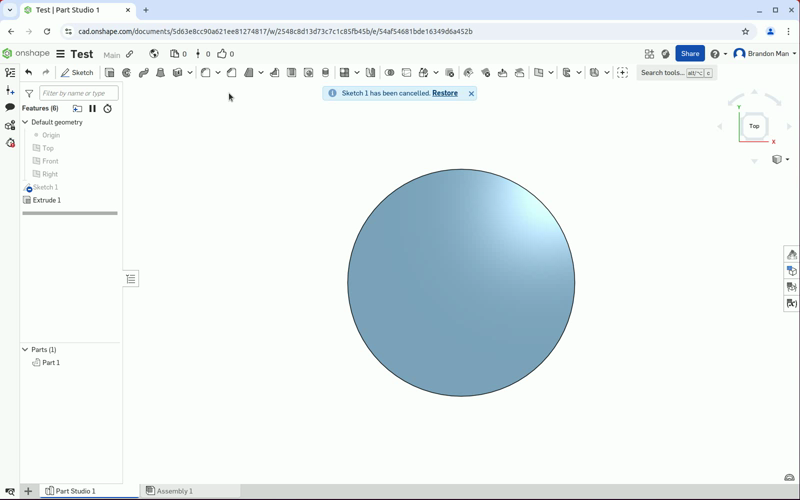
mouse_move(541, 75)
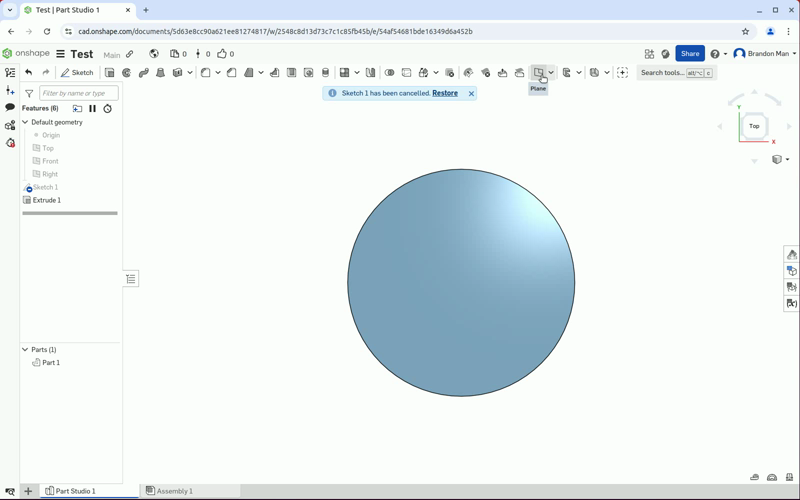
click(541, 75)
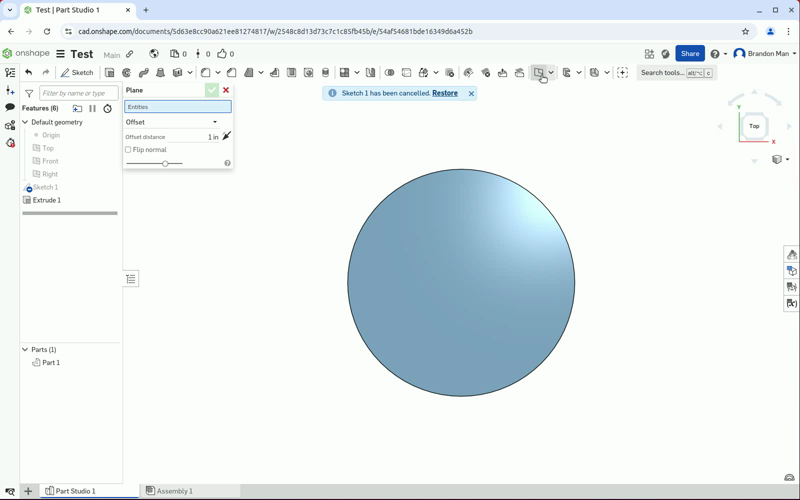
mouse_move(73, 150)
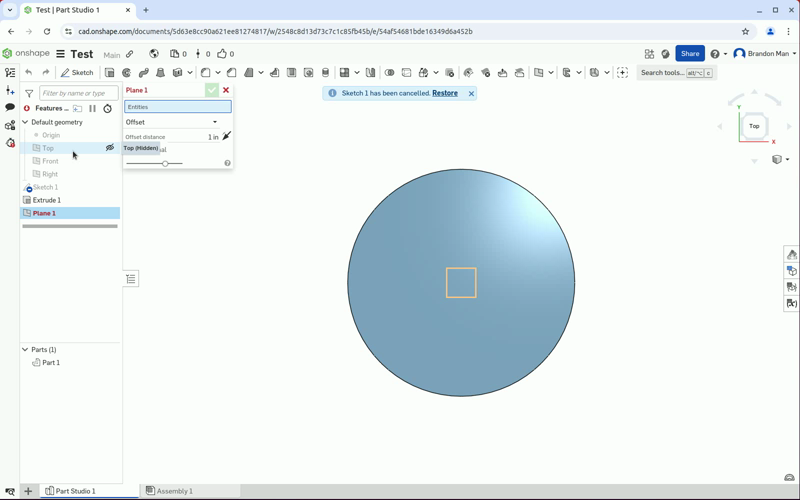
click(73, 150)
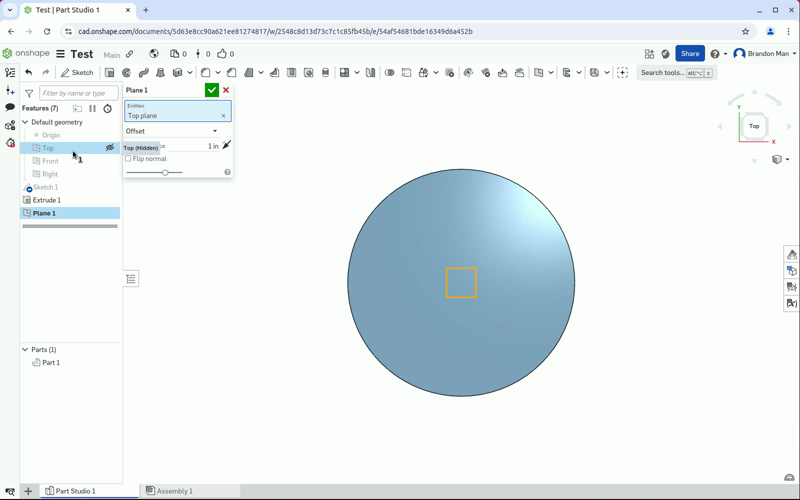
key(tab, 2)
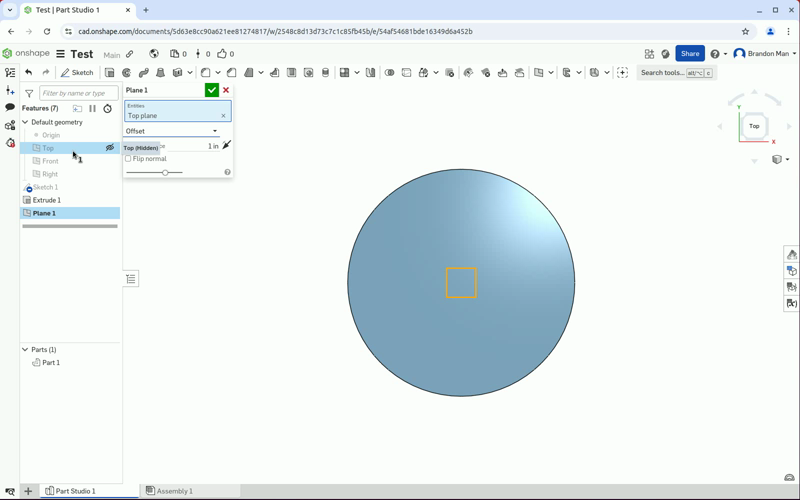
text(19.75)
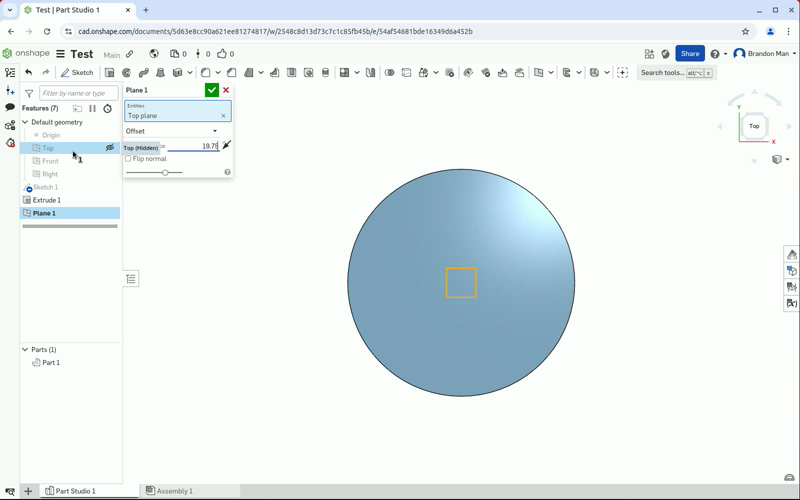
key(enter, 2)
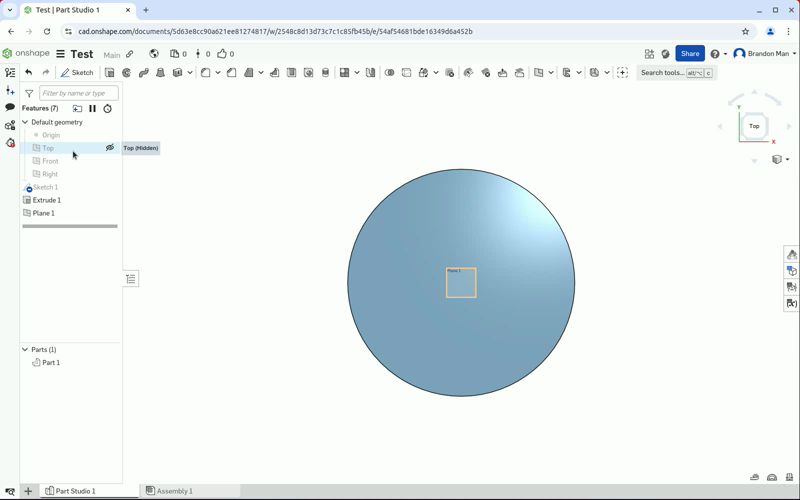
key(shift+s)
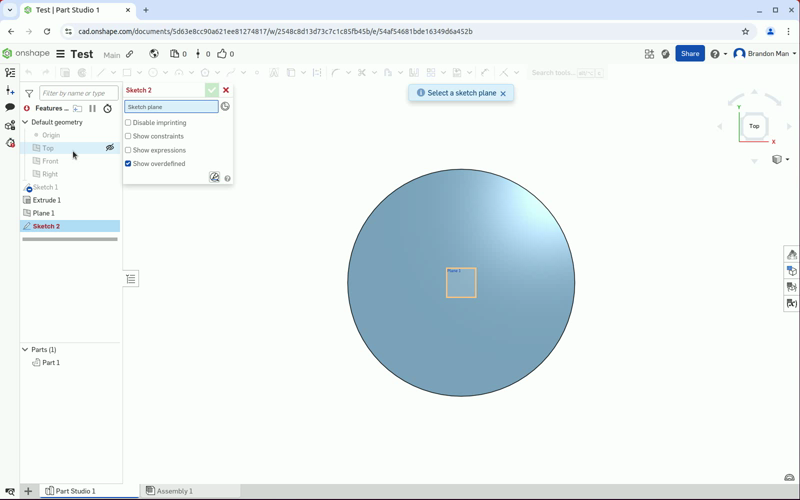
mouse_move(73, 215)
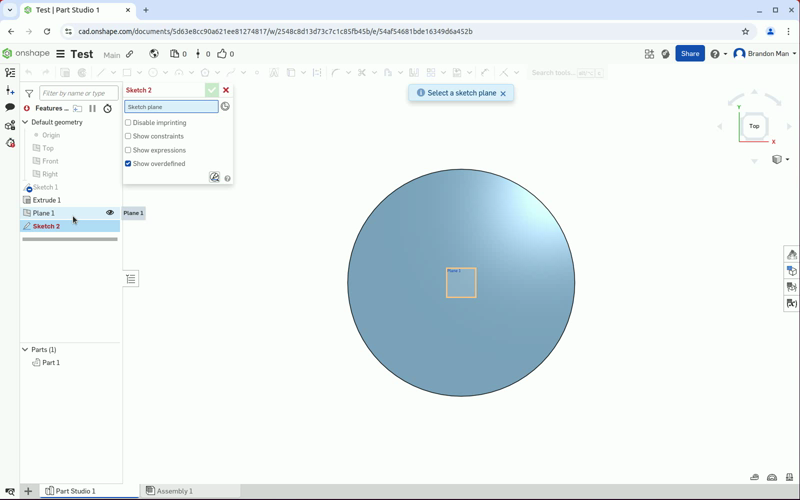
click(73, 215)
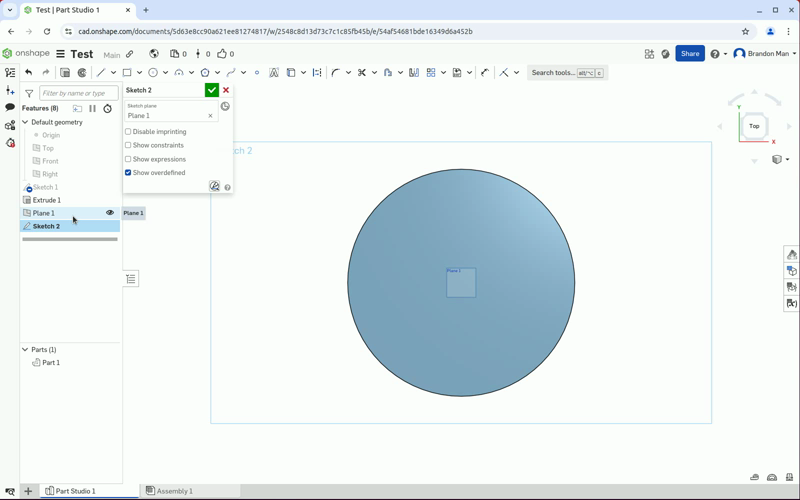
mouse_move(73, 352)
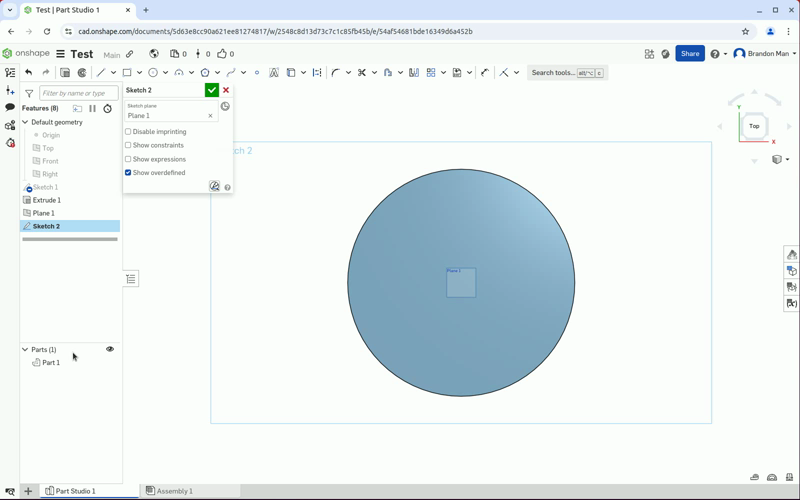
key(y)
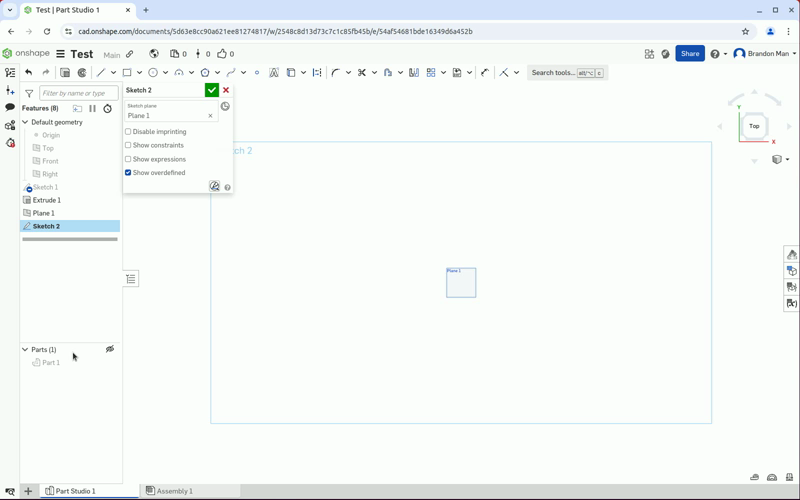
key(c)
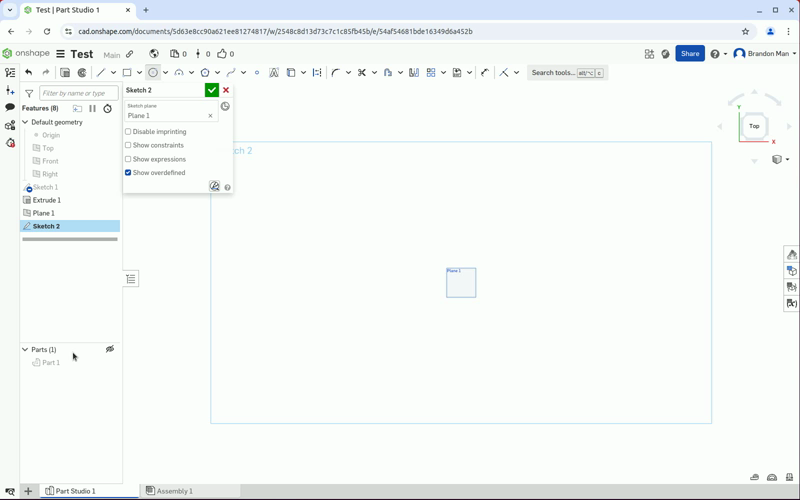
key_down(shift)
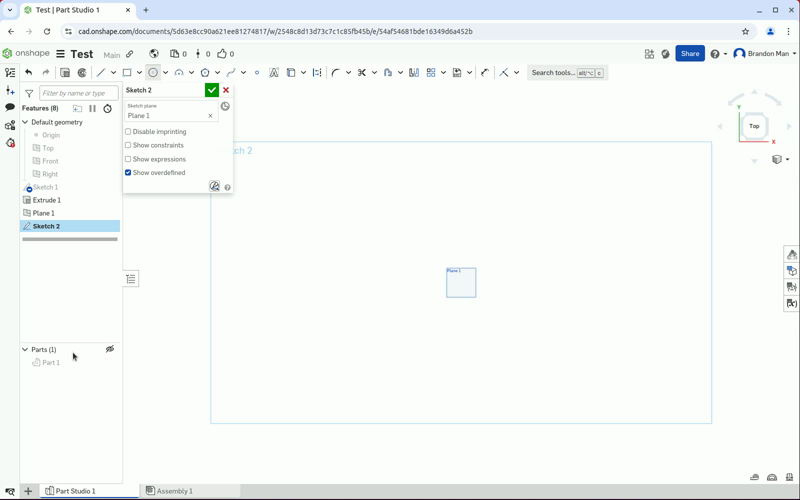
mouse_move(461, 282)
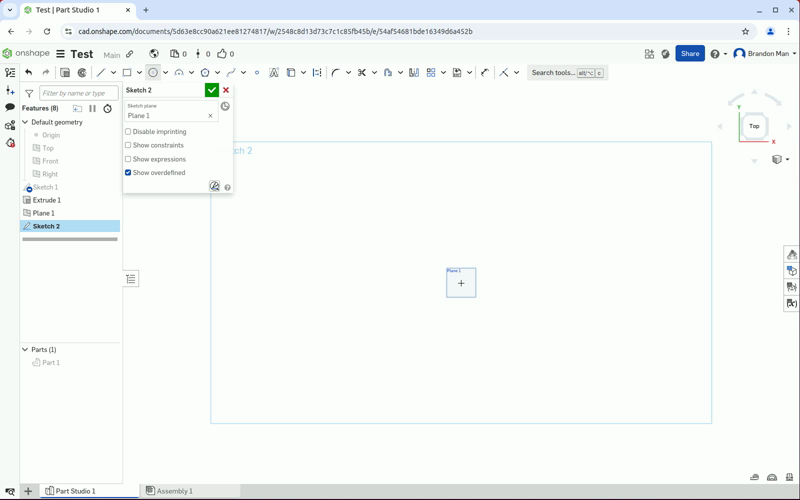
click(461, 282)
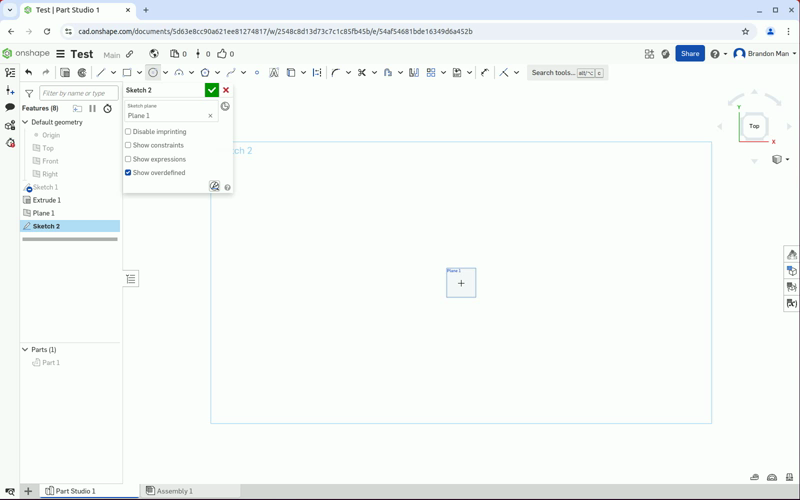
key_up(shift)
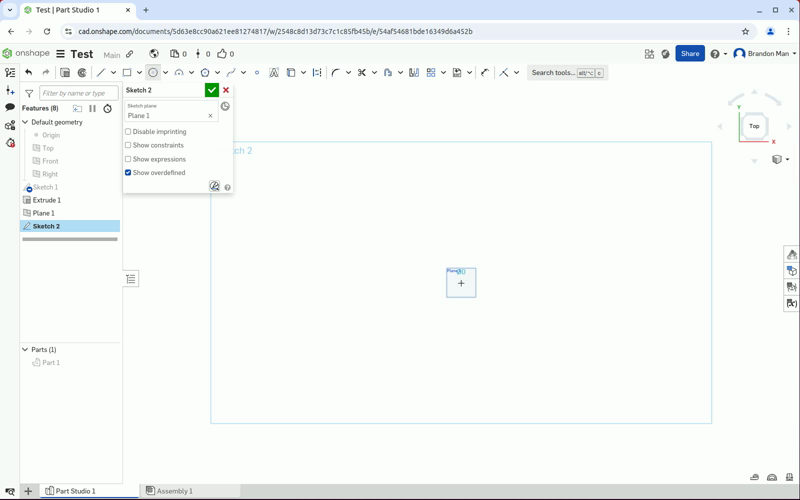
mouse_move(565, 282)
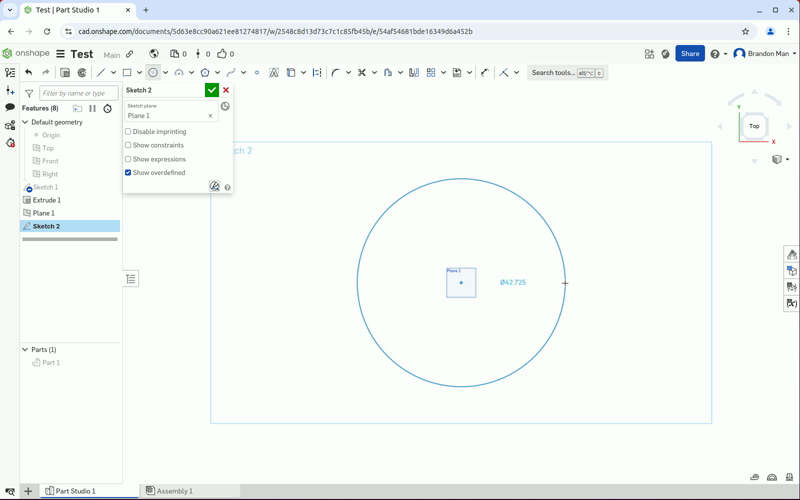
click(565, 282)
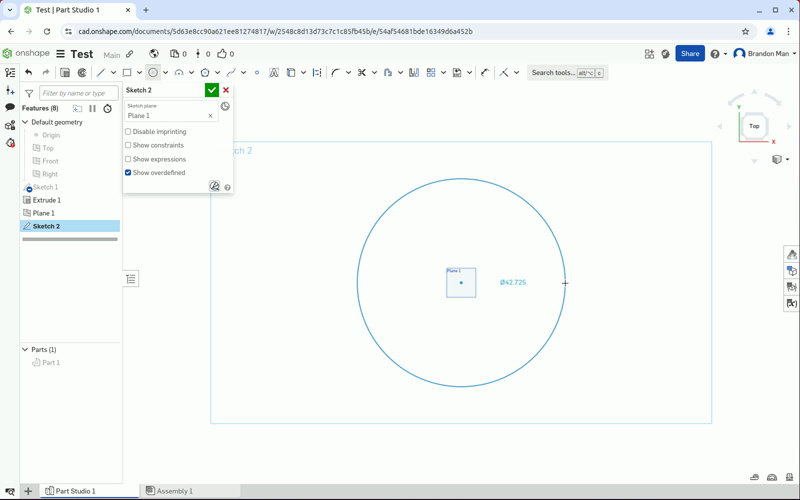
key(esc)
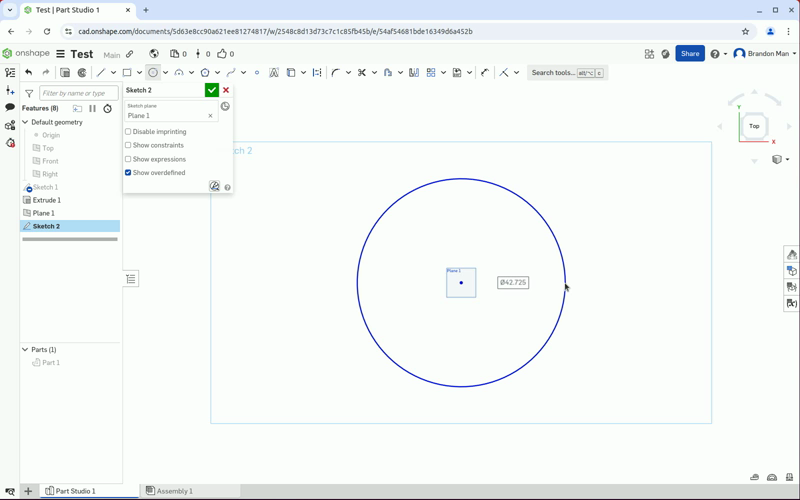
mouse_move(536, 295)
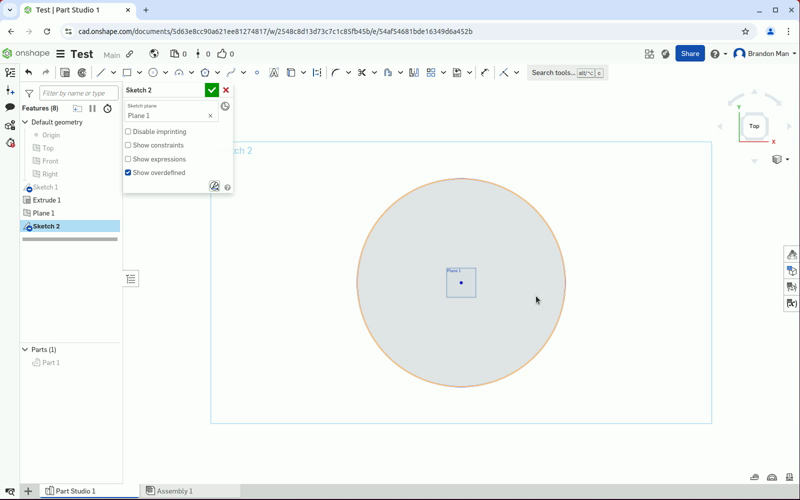
click(536, 295)
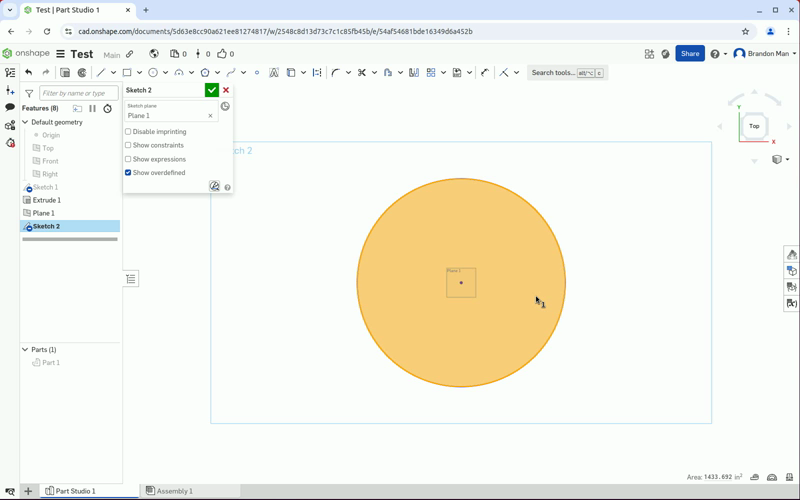
mouse_move(73, 352)
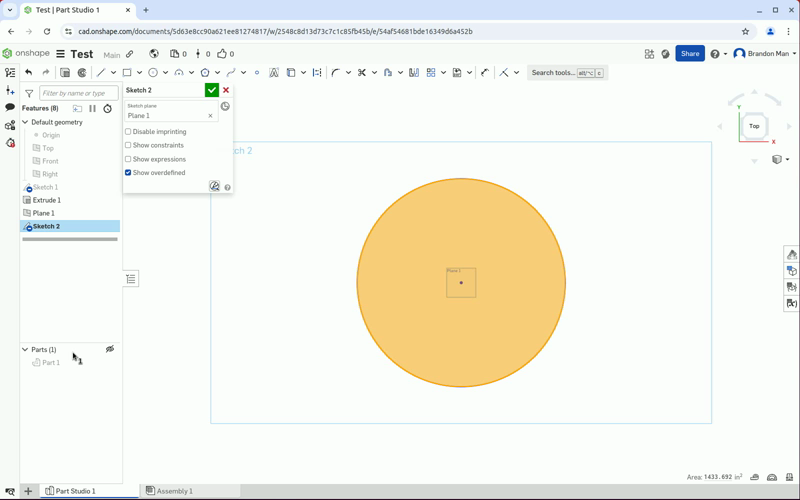
key(shift+y)
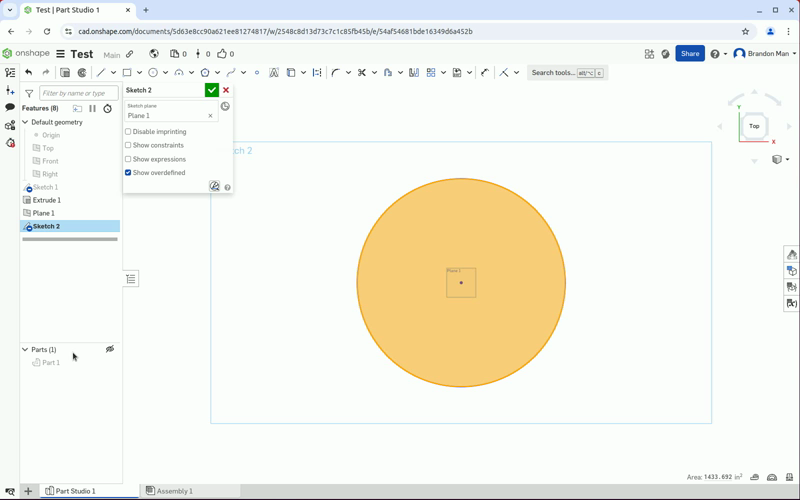
key(shift+e)
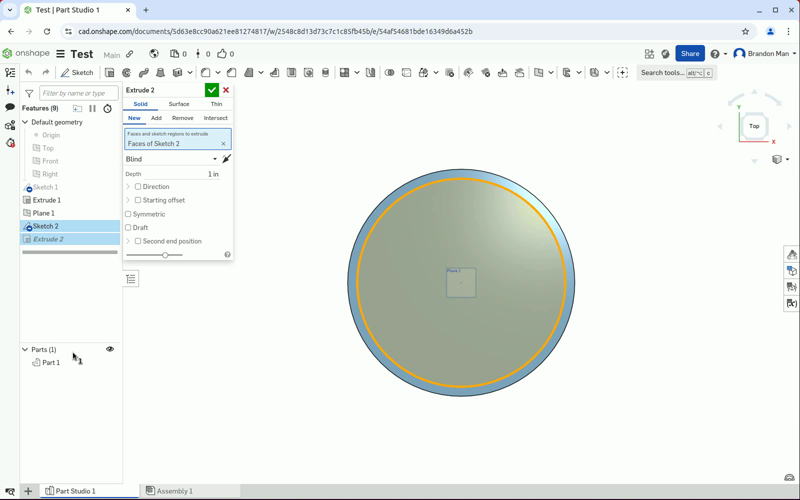
mouse_move(143, 106)
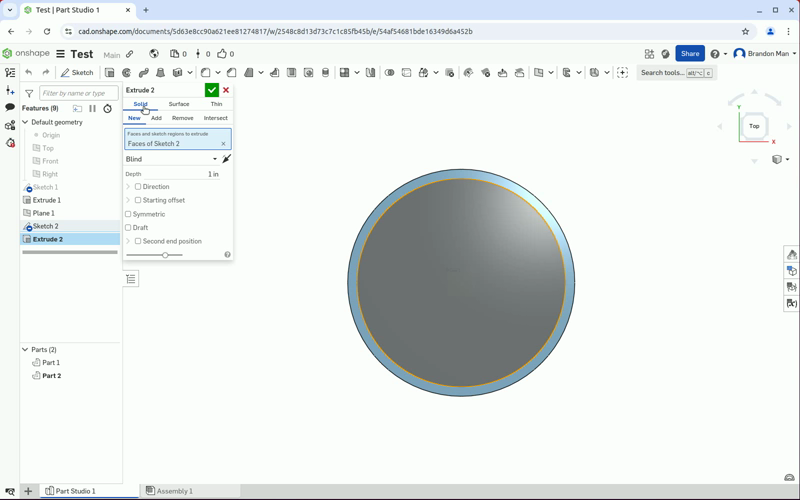
click(143, 106)
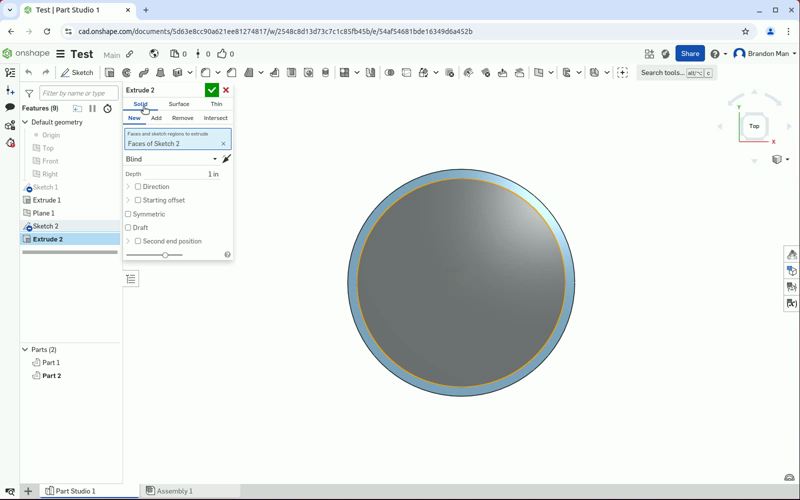
mouse_move(186, 120)
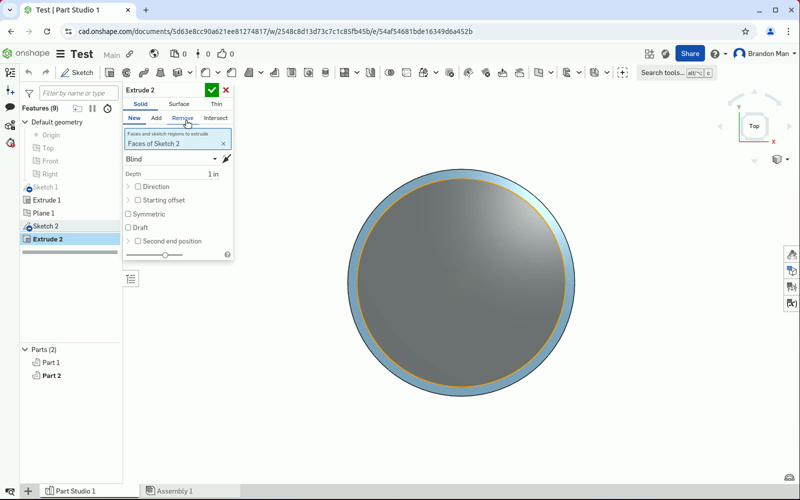
click(186, 120)
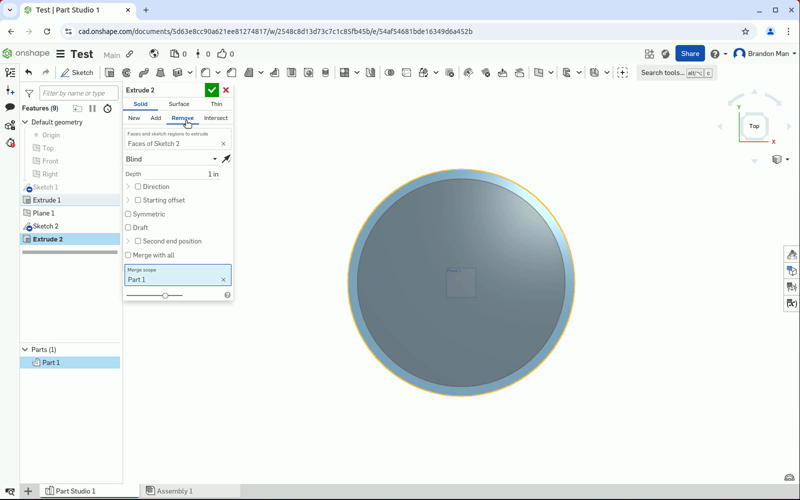
key(tab, 4)
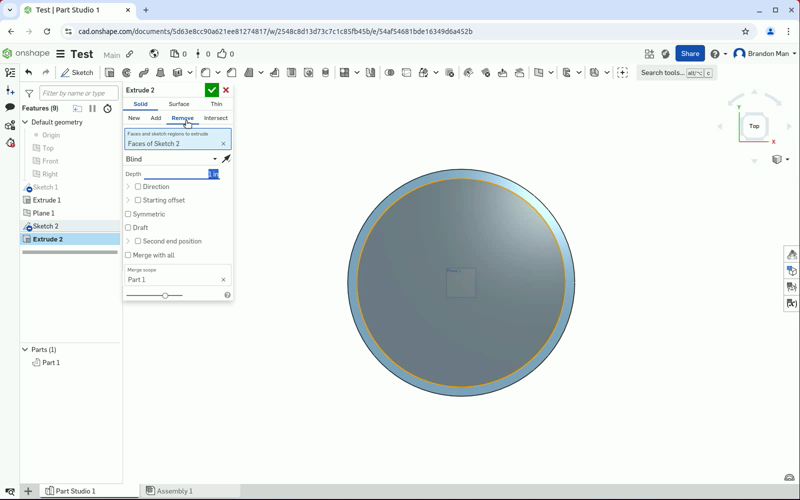
text(17.813)
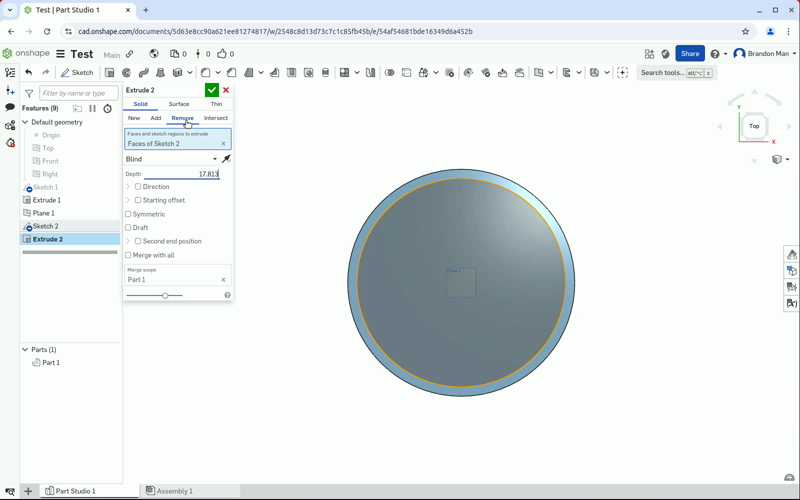
key(tab, 6)
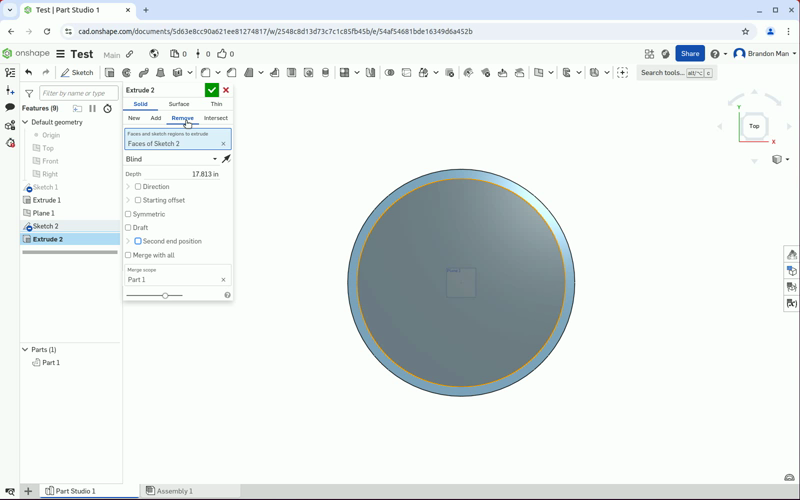
key(space)
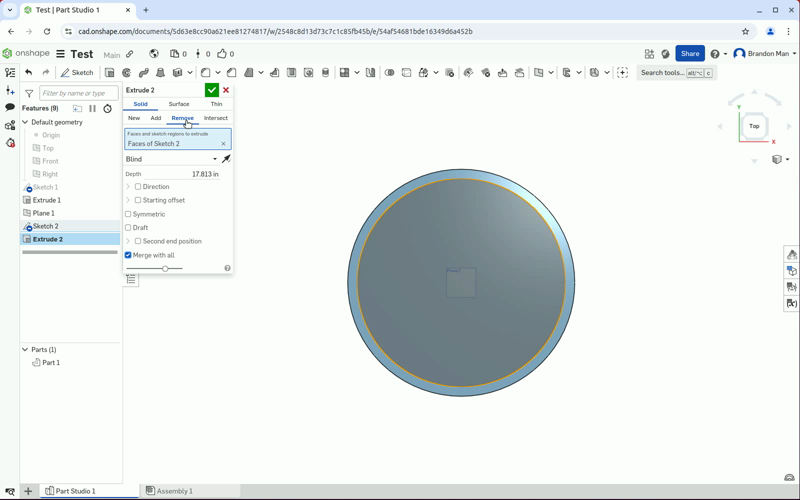
key(enter)
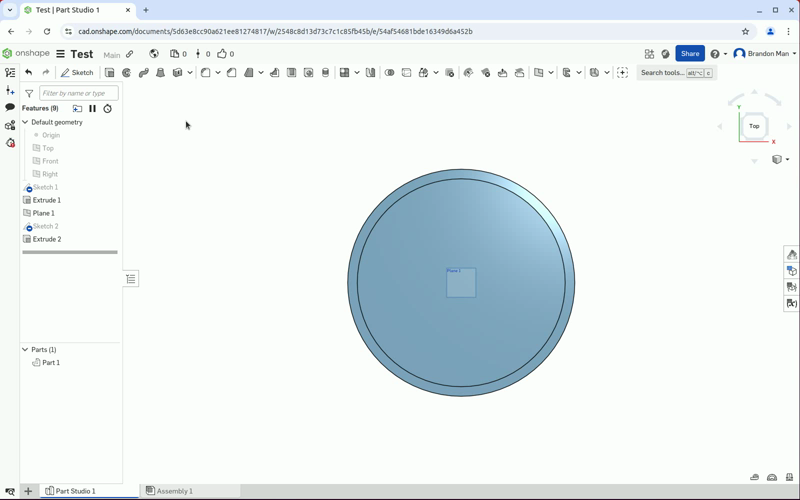
key(shift+h)
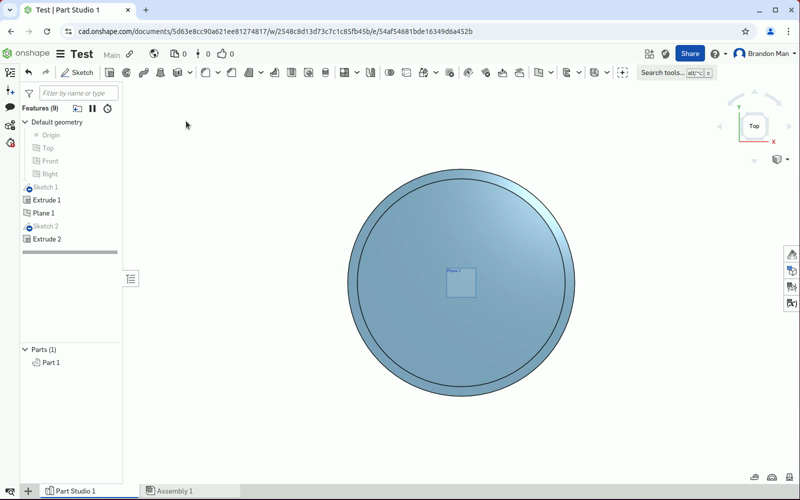
key(shift+h)
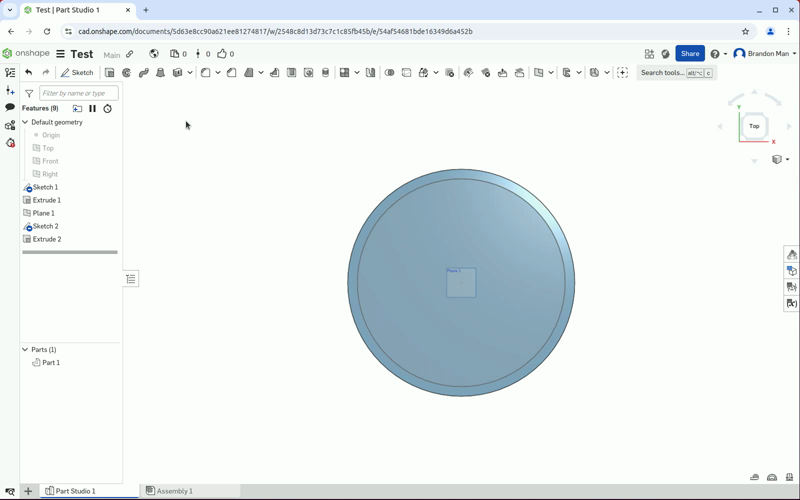
key(shift+7)
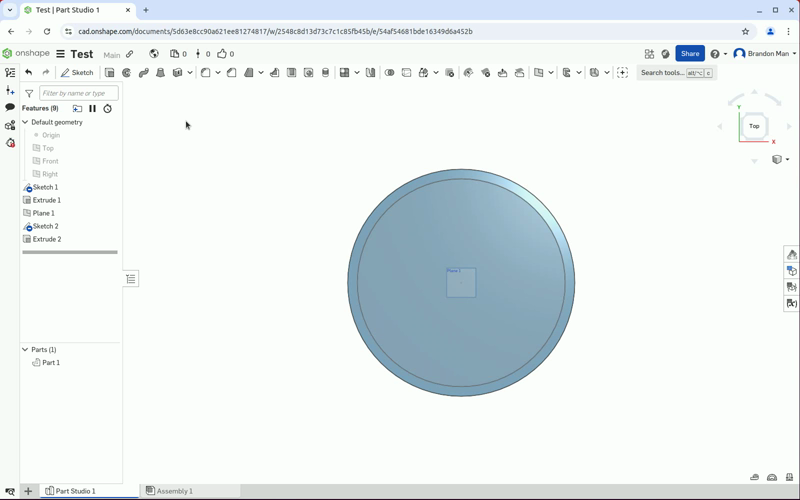
key(up, 3)
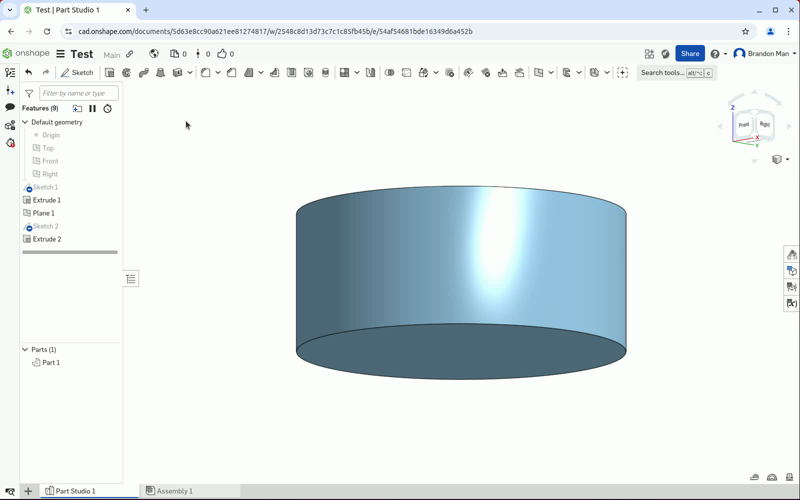
key(left, 3)
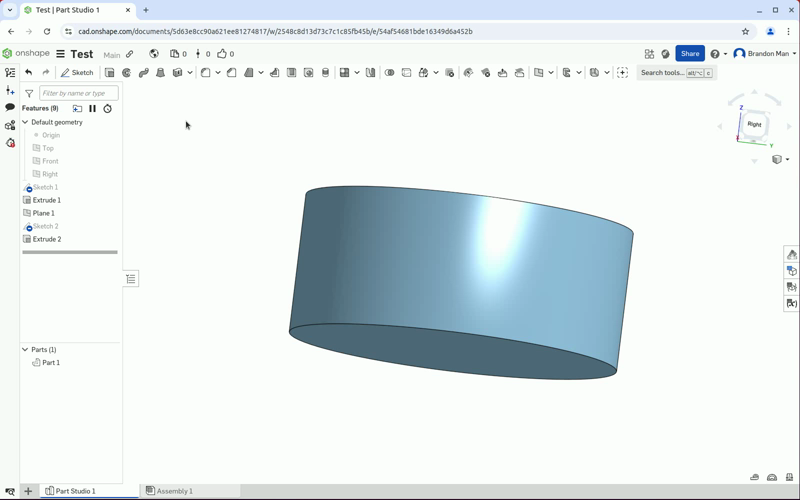
key(right, 3)
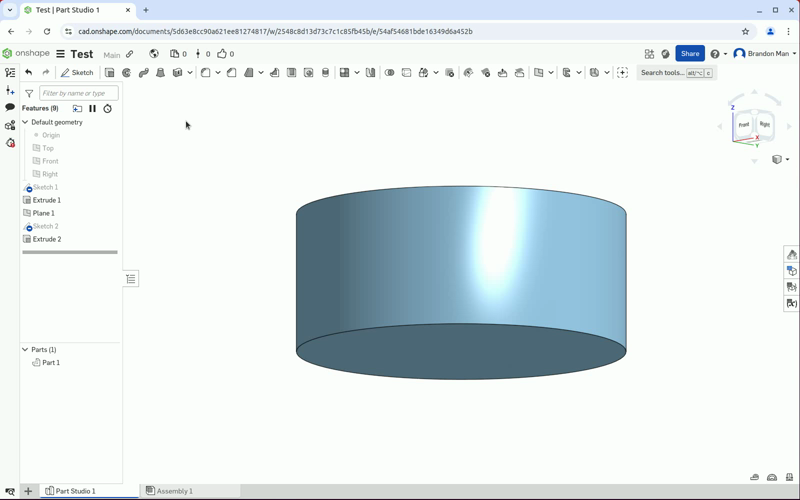
key(down, 3)
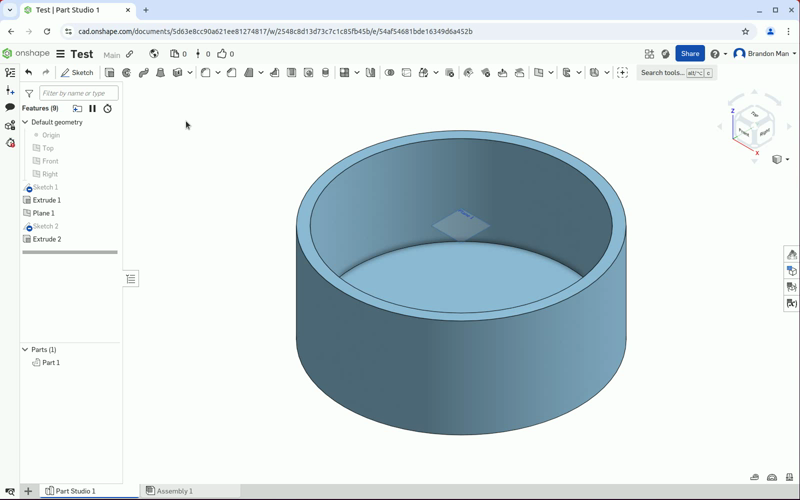
mouse_move(73, 189)
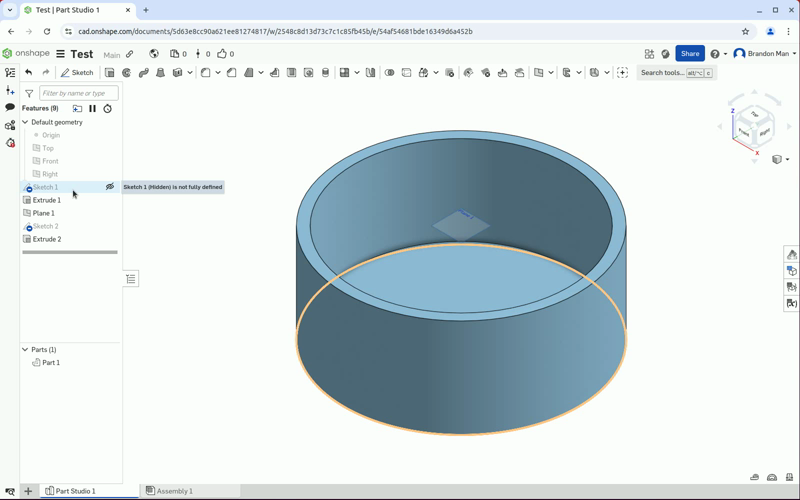
click(73, 189)